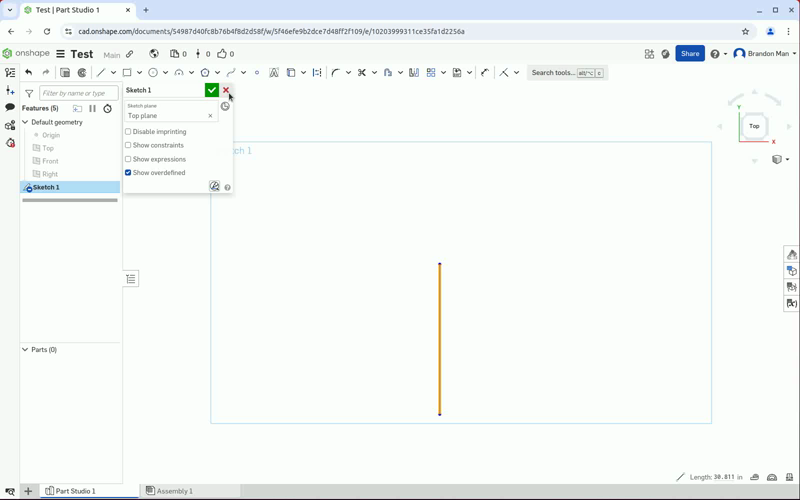
key(shift+h)
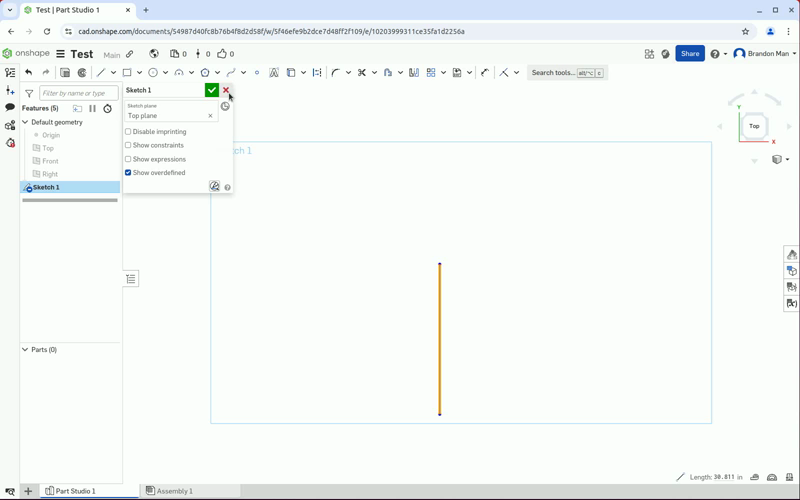
key(shift+s)
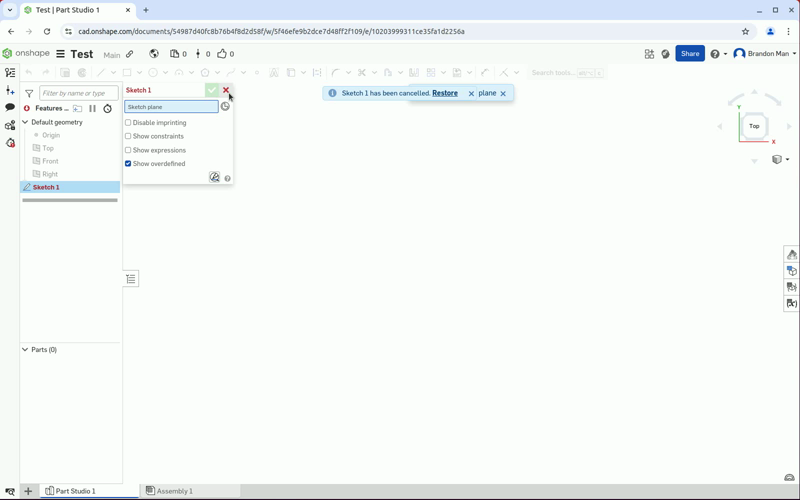
mouse_move(73, 150)
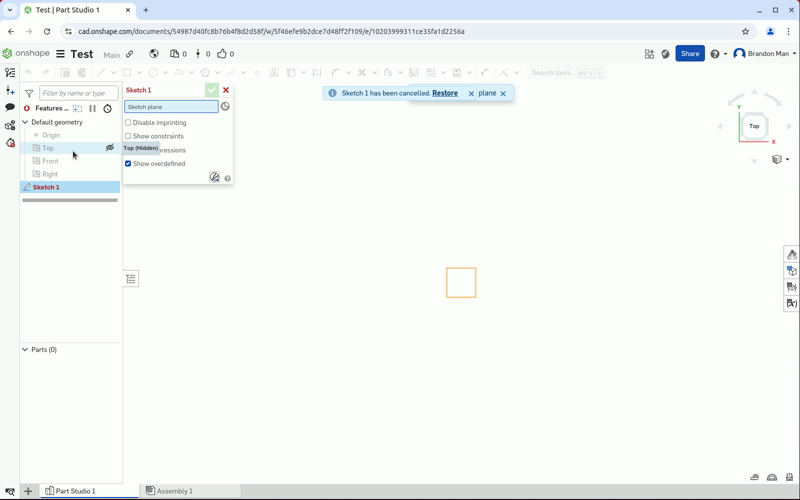
click(73, 150)
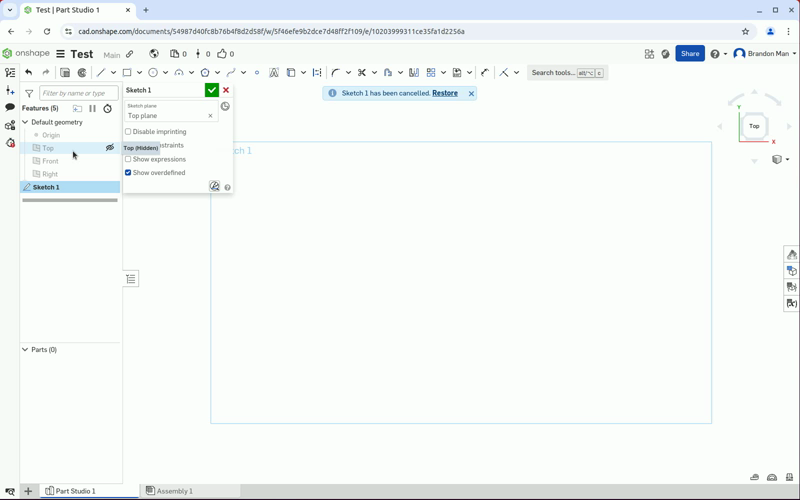
mouse_move(73, 352)
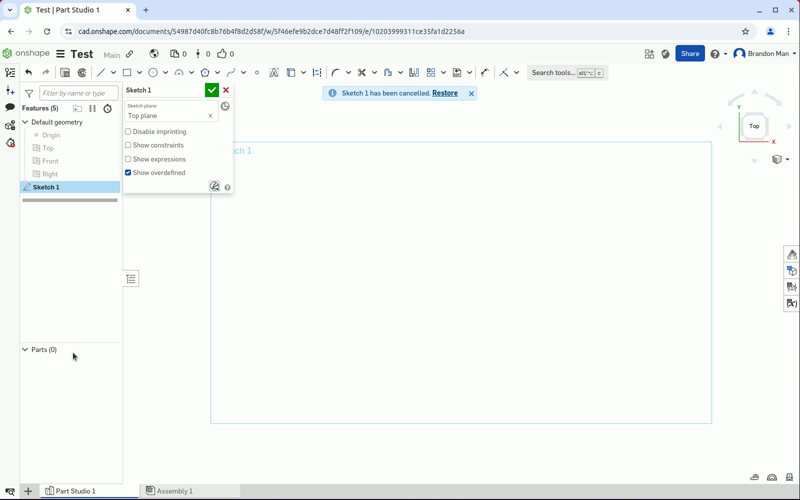
key(y)
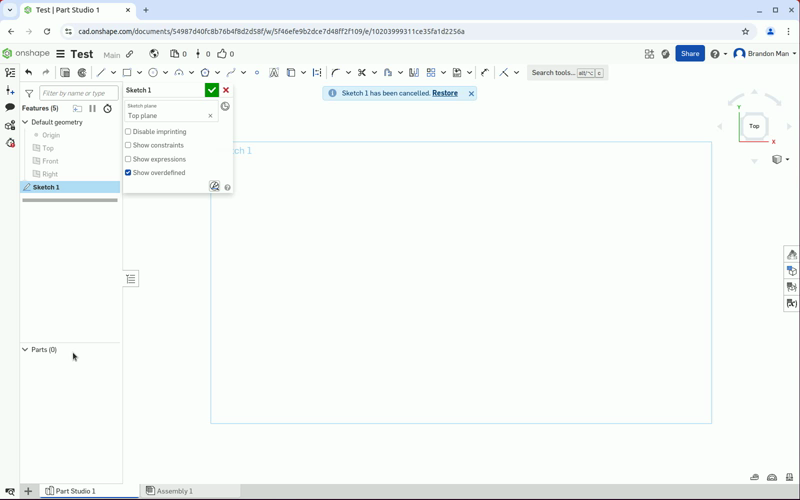
key(c)
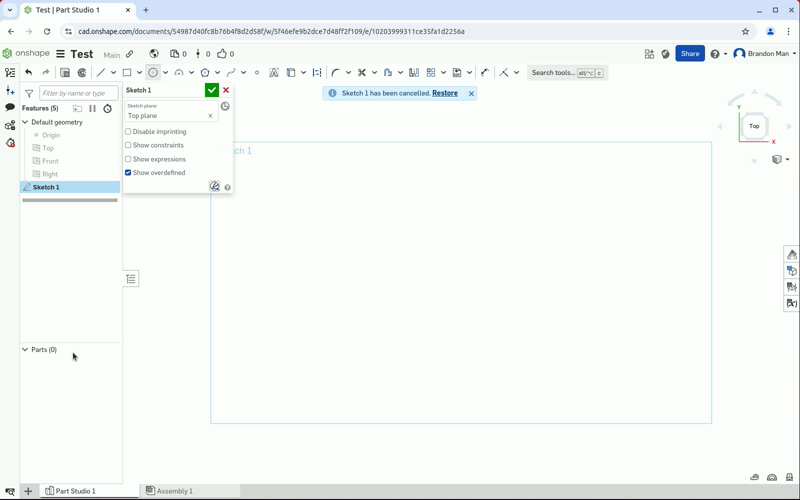
key_down(shift)
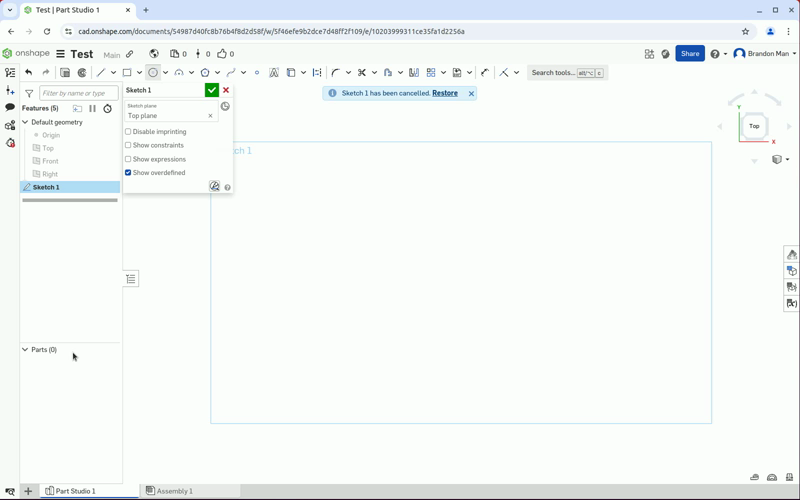
mouse_move(461, 282)
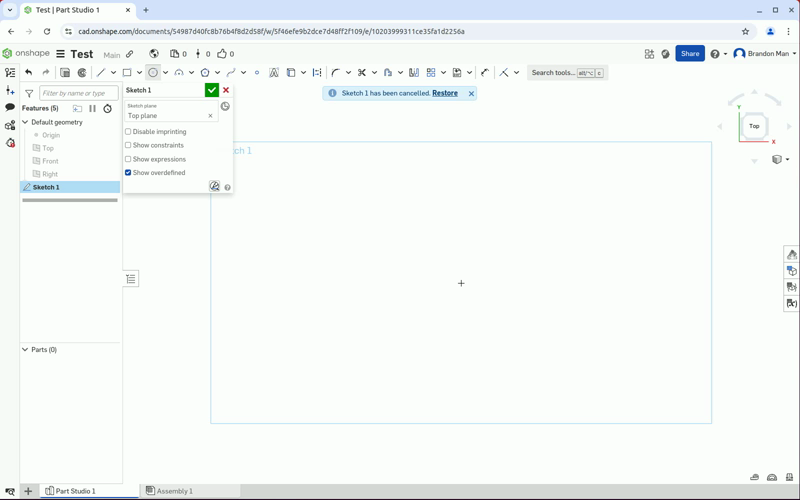
click(461, 282)
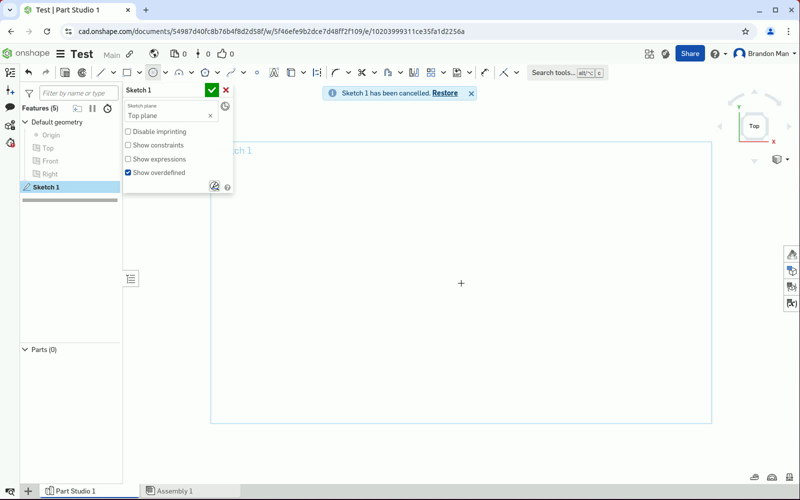
key_up(shift)
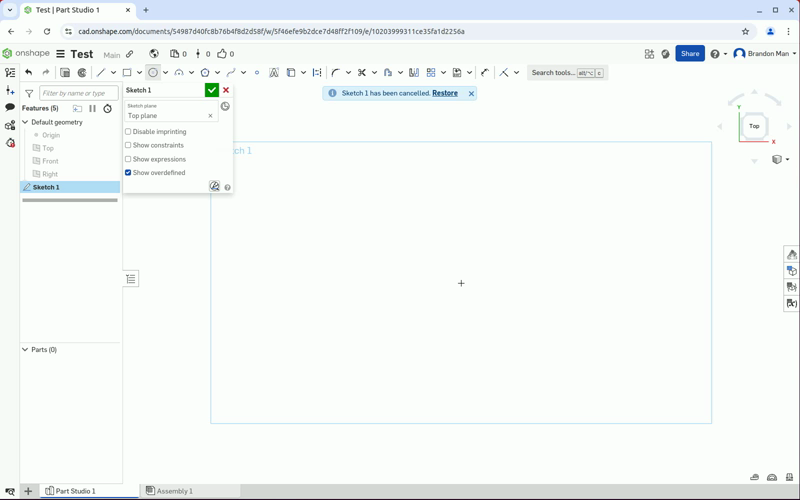
mouse_move(572, 282)
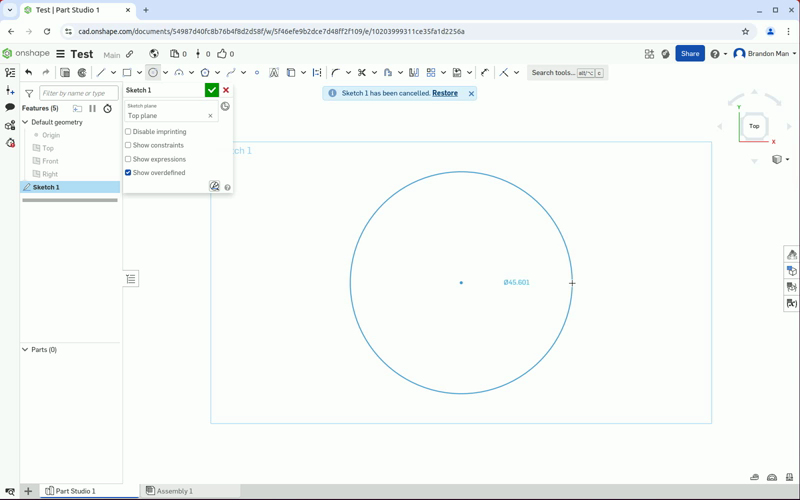
click(572, 282)
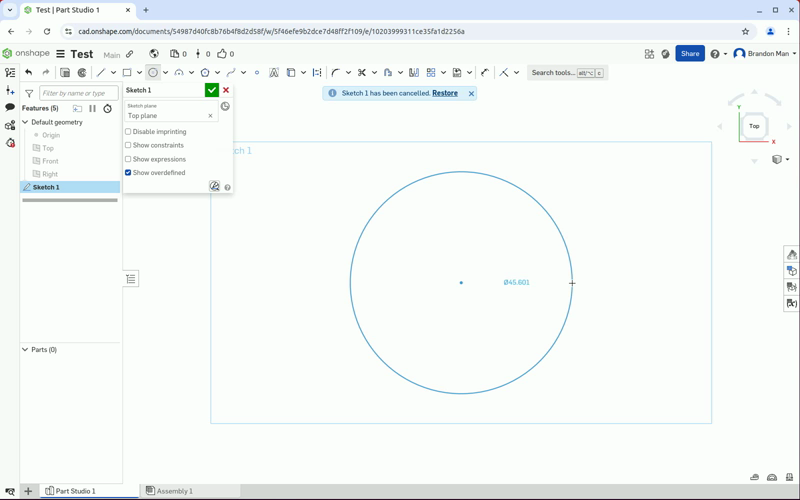
key(esc)
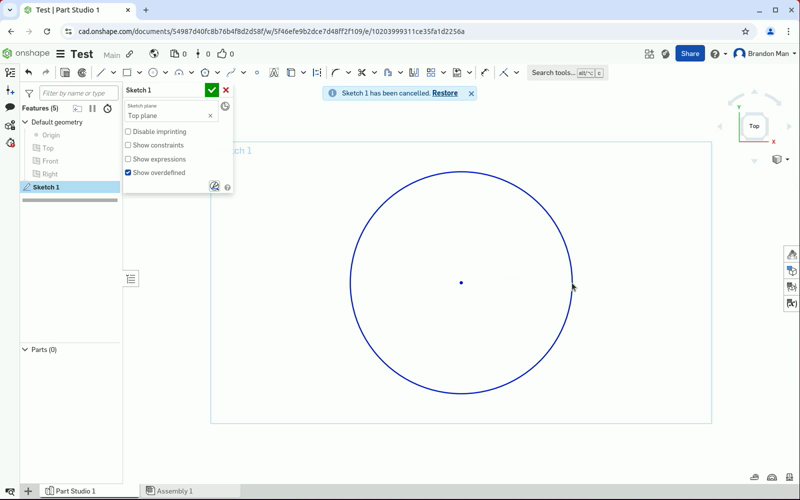
mouse_move(495, 312)
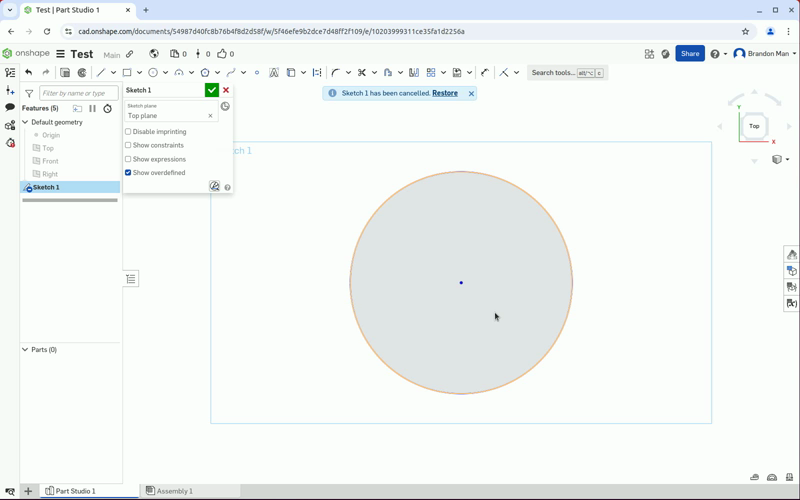
click(495, 312)
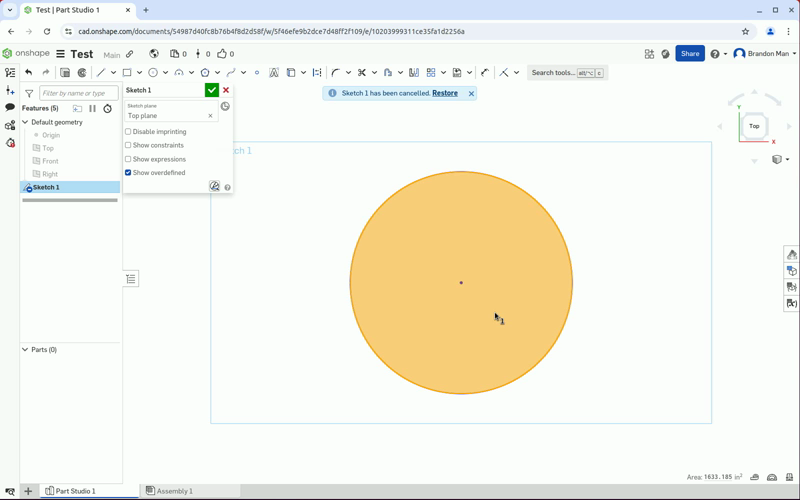
mouse_move(73, 352)
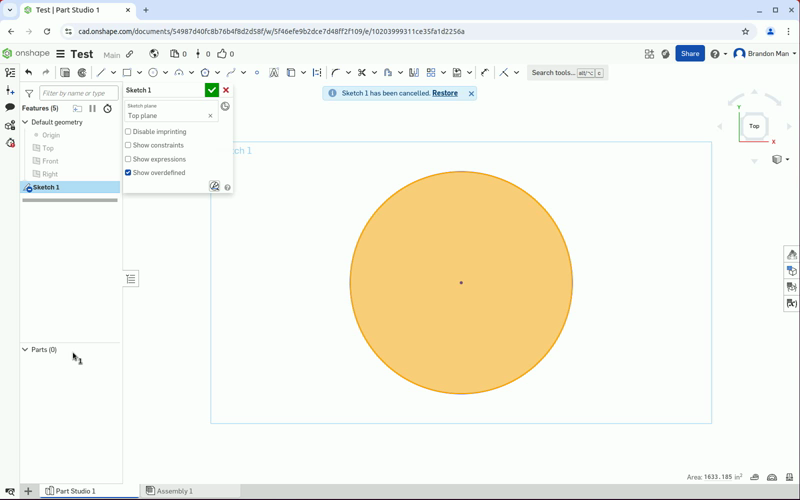
key(shift+y)
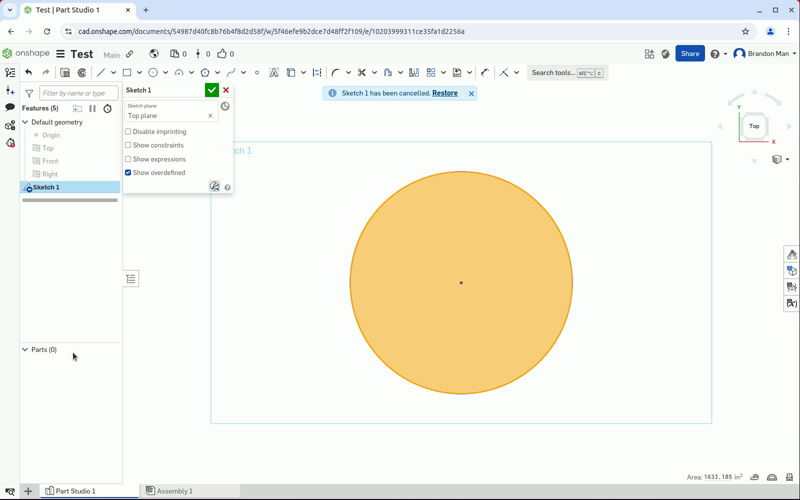
key(shift+e)
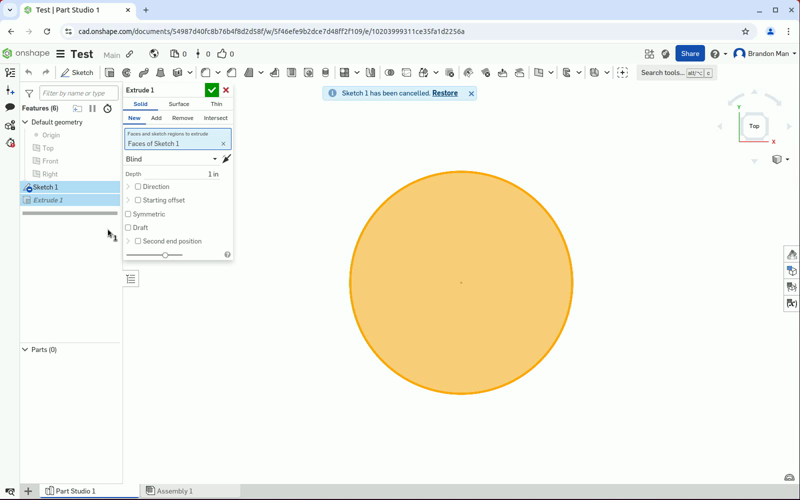
mouse_move(143, 106)
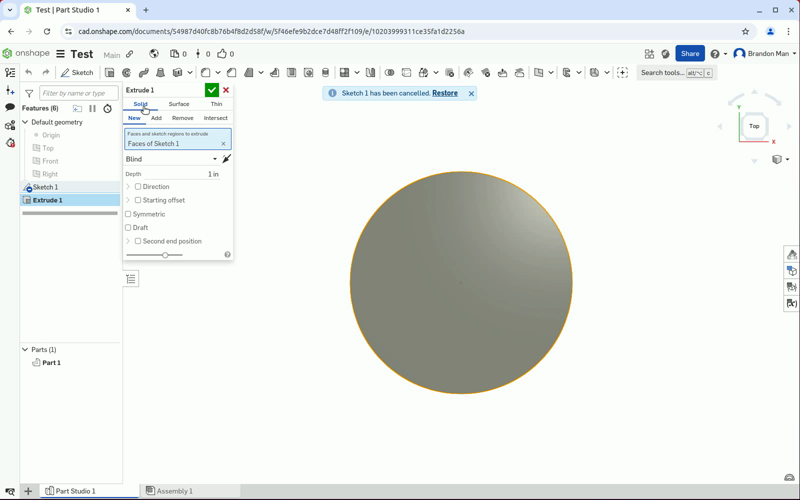
click(143, 106)
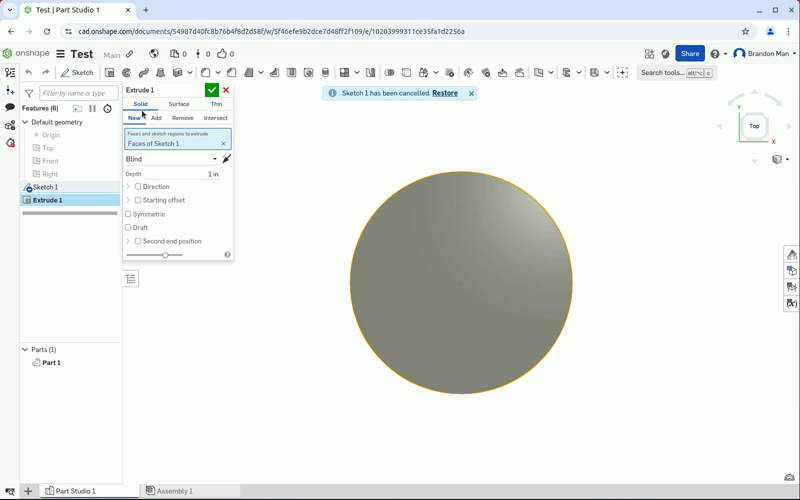
mouse_move(137, 120)
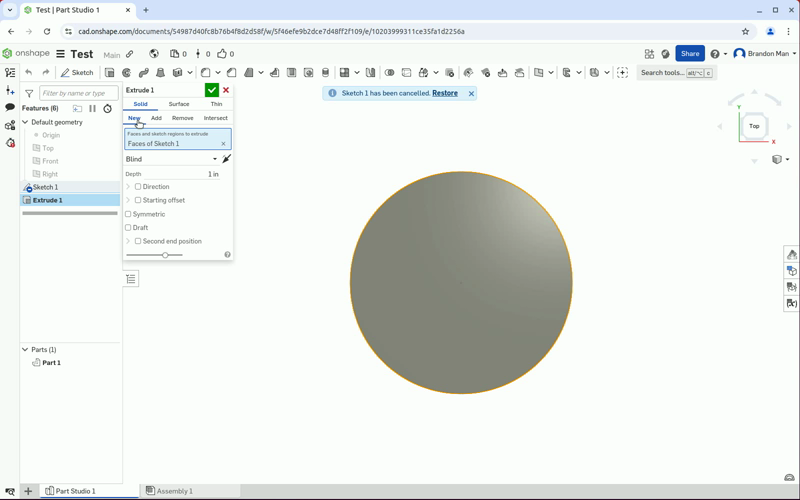
click(137, 120)
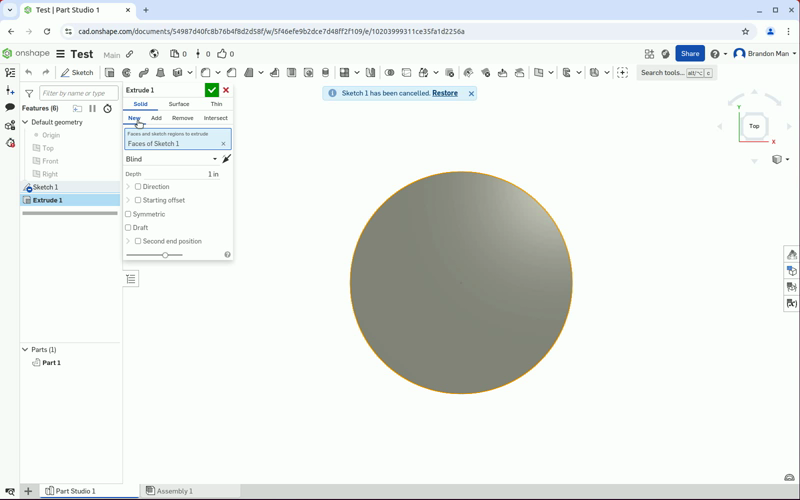
key(tab, 4)
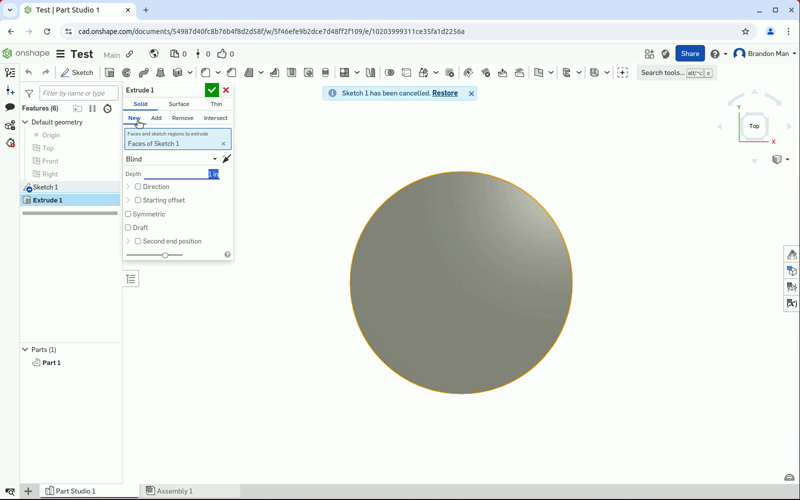
text(5.296)
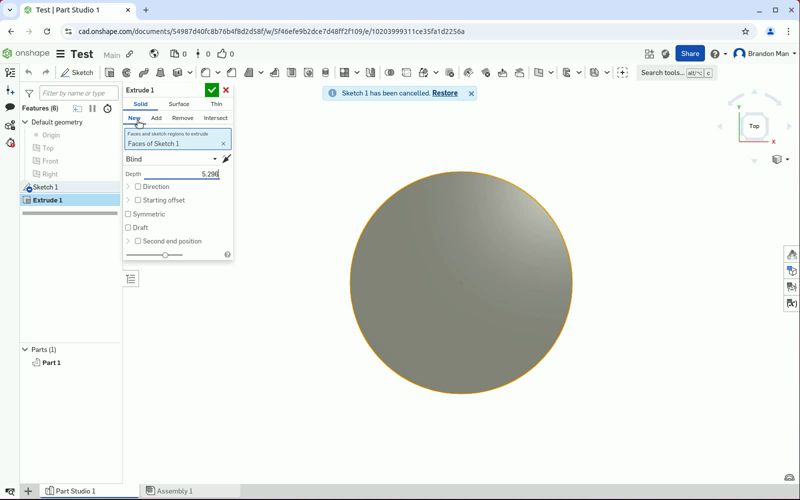
key(enter)
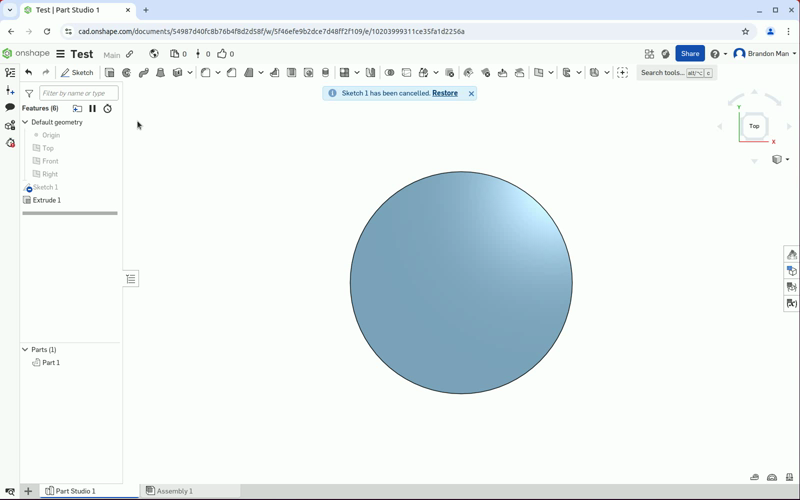
key(shift+h)
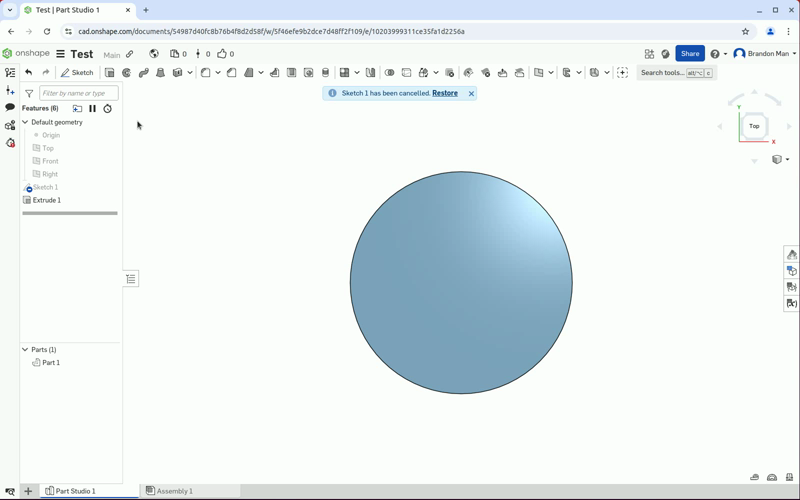
key(shift+h)
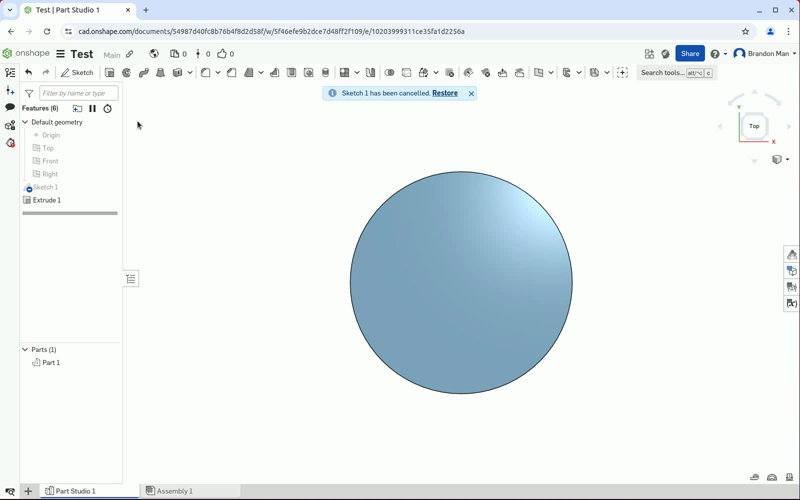
mouse_move(73, 189)
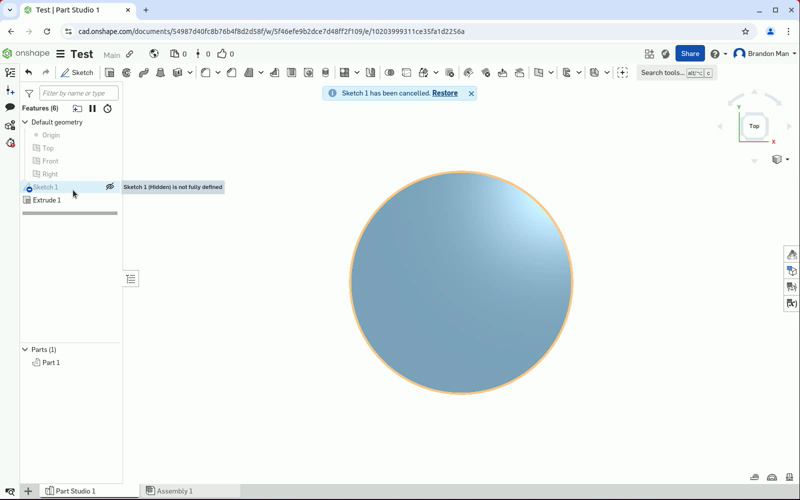
click(73, 189)
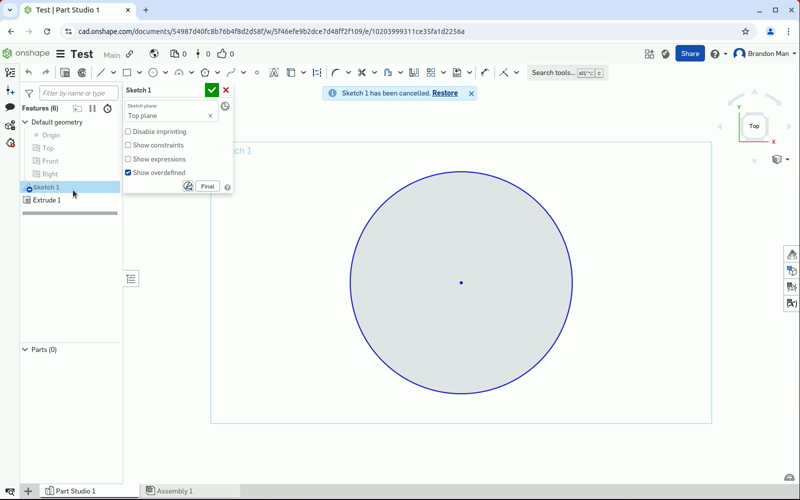
mouse_move(229, 92)
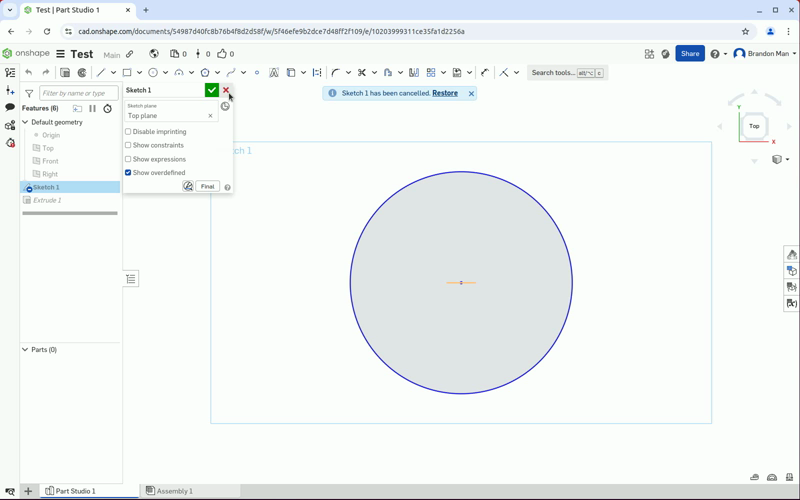
click(229, 92)
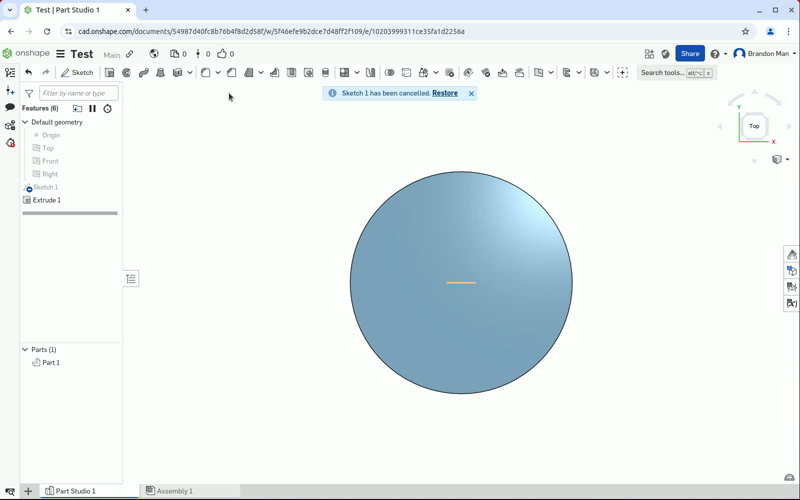
mouse_move(541, 75)
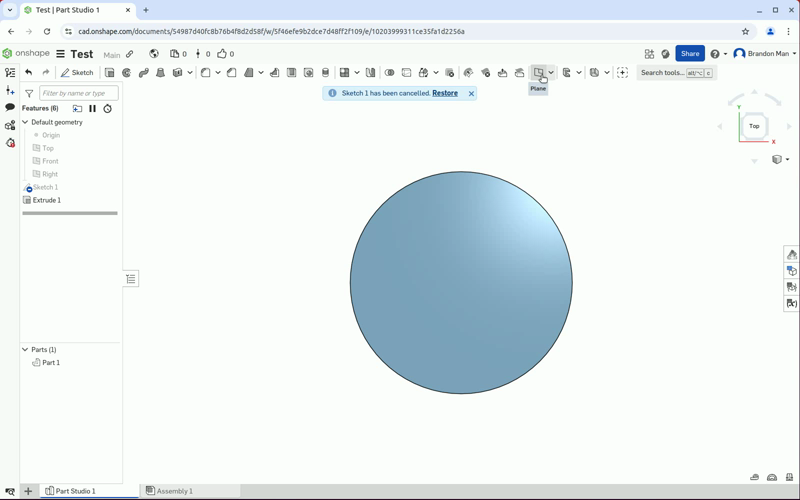
click(541, 75)
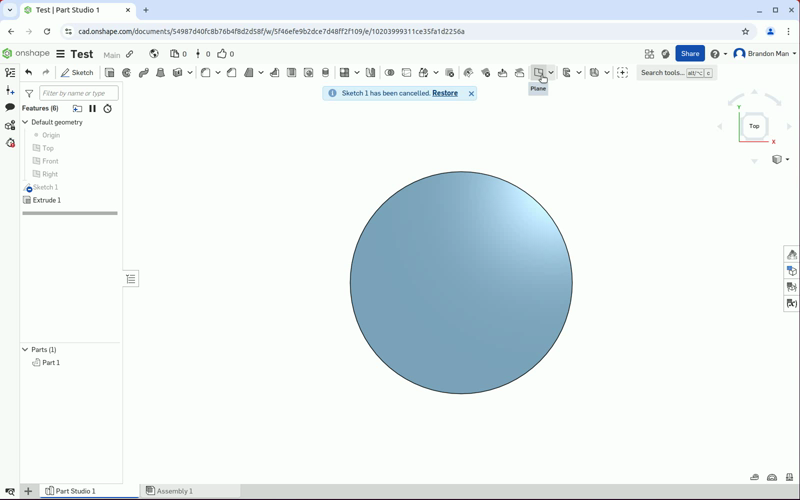
mouse_move(73, 150)
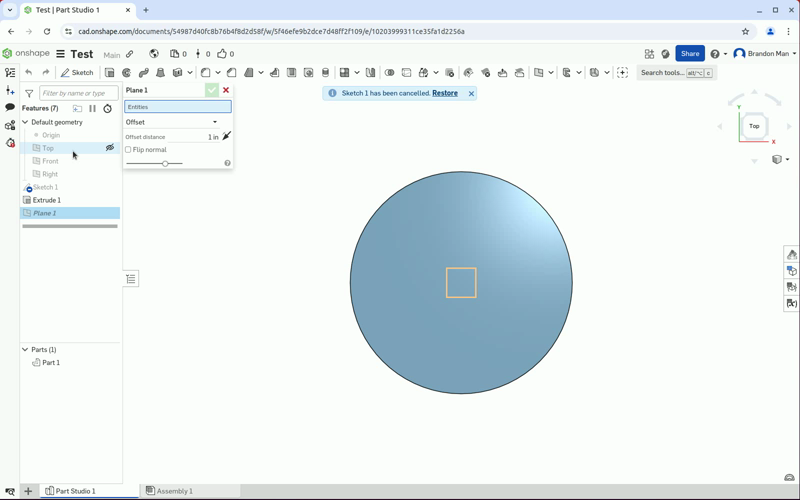
click(73, 150)
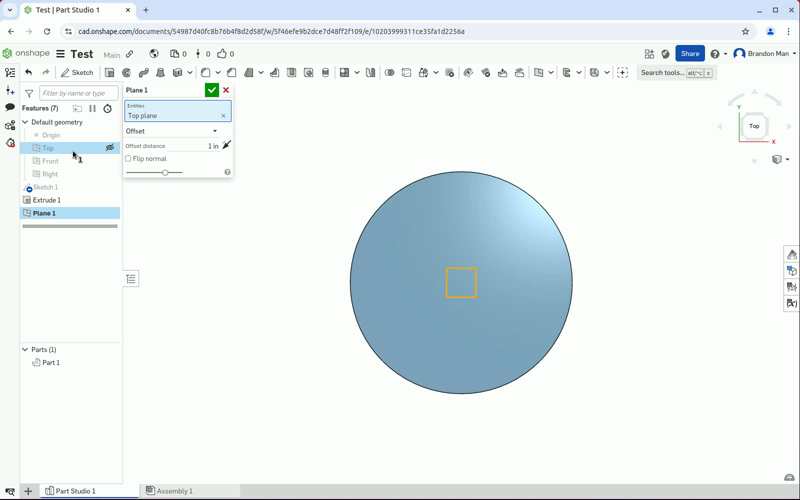
key(tab, 2)
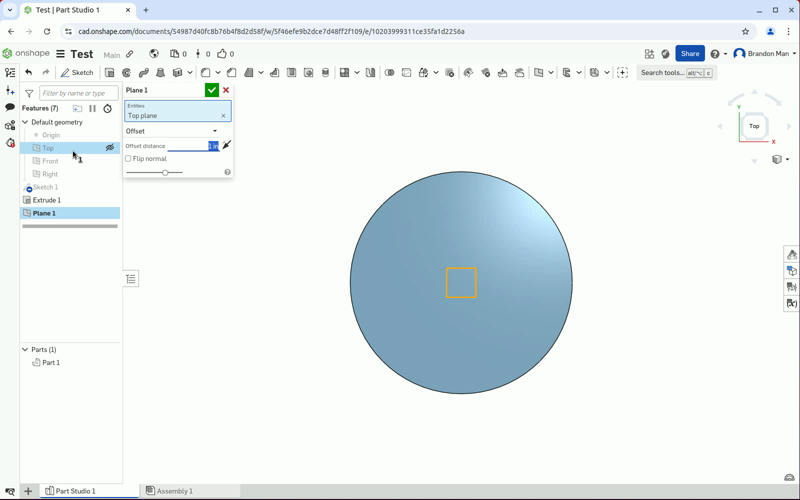
text(5.299)
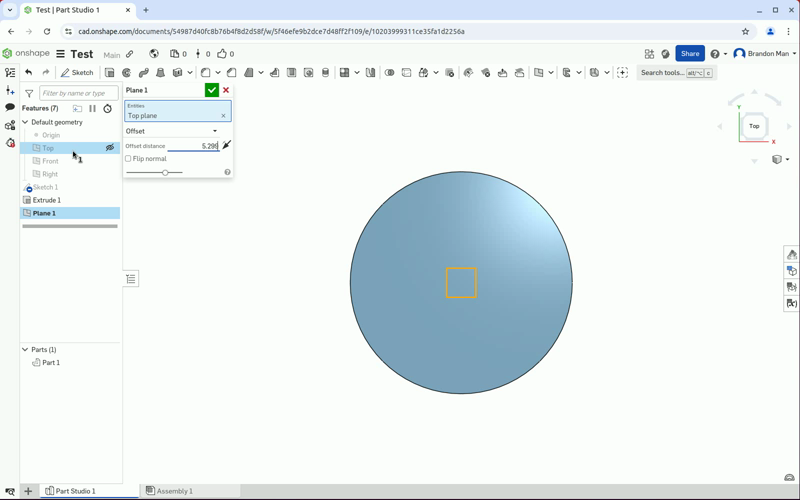
key(enter, 2)
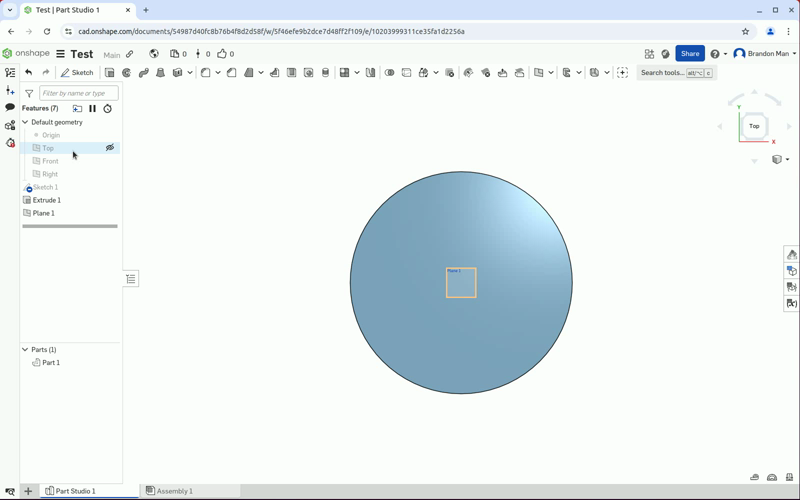
key(shift+s)
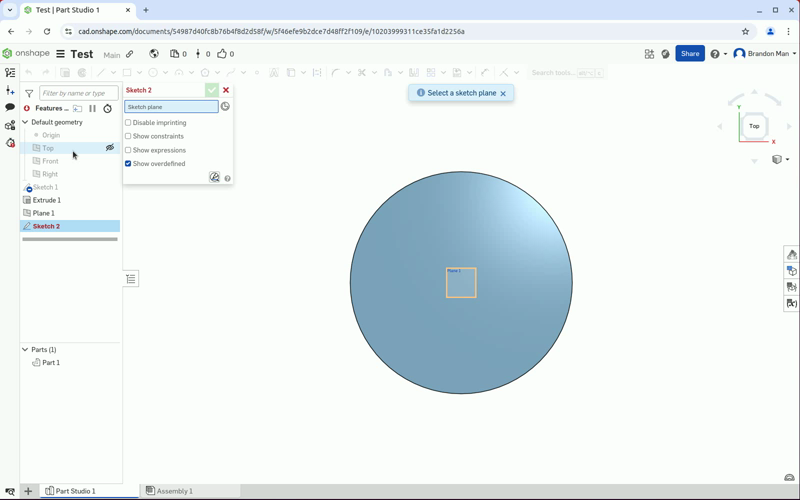
mouse_move(73, 215)
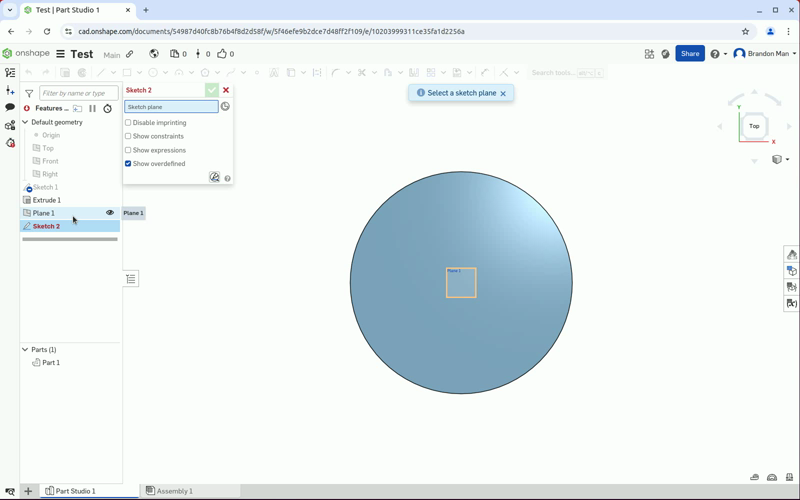
click(73, 215)
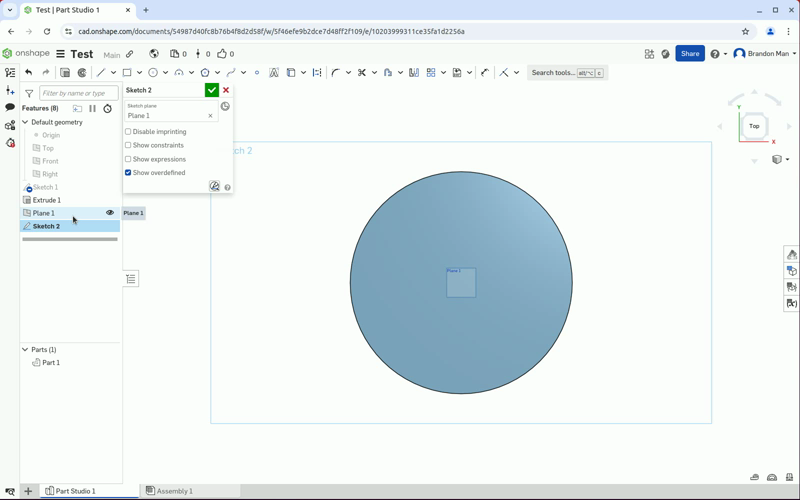
mouse_move(73, 352)
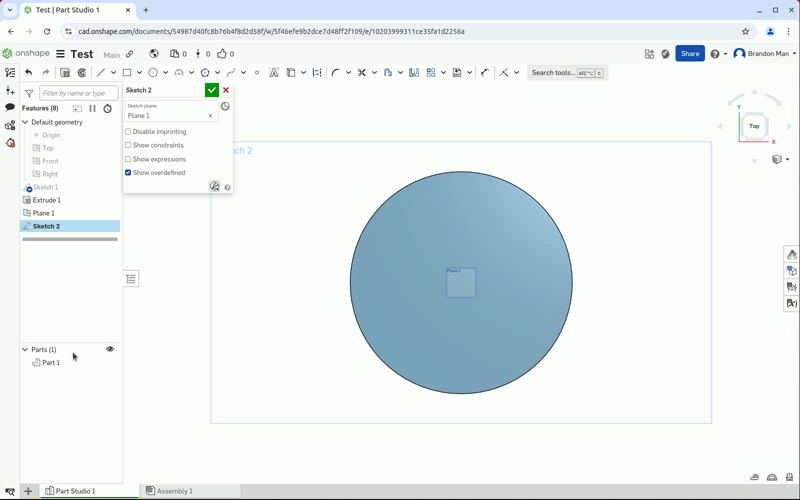
key(y)
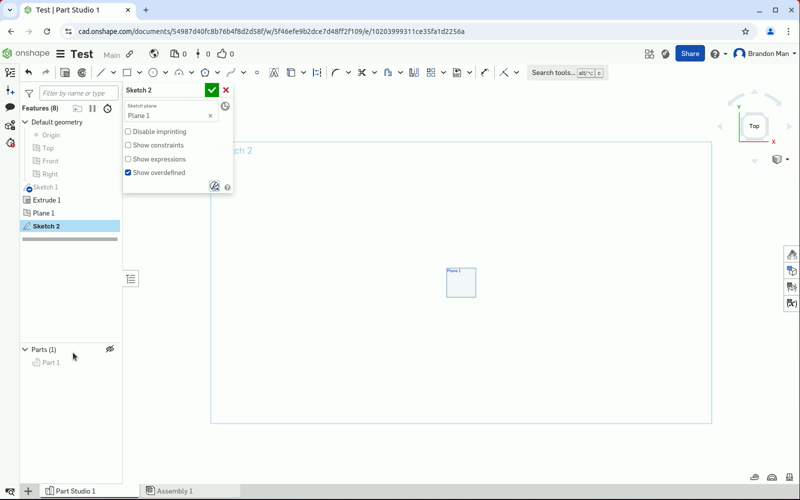
key(c)
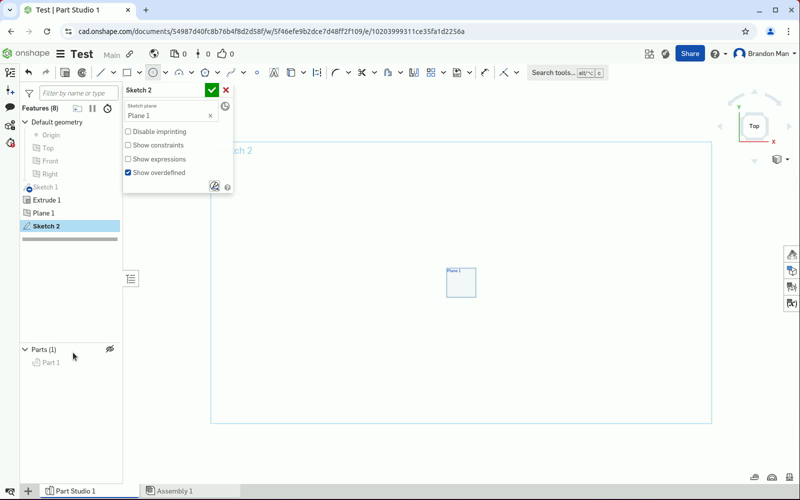
key_down(shift)
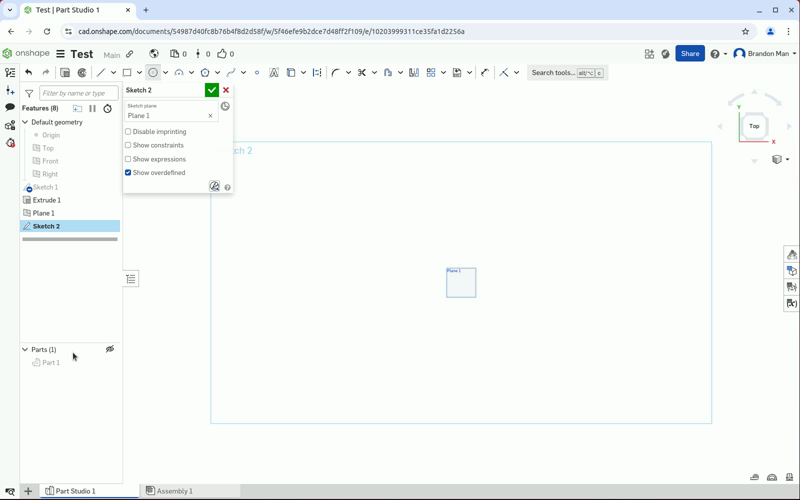
mouse_move(461, 282)
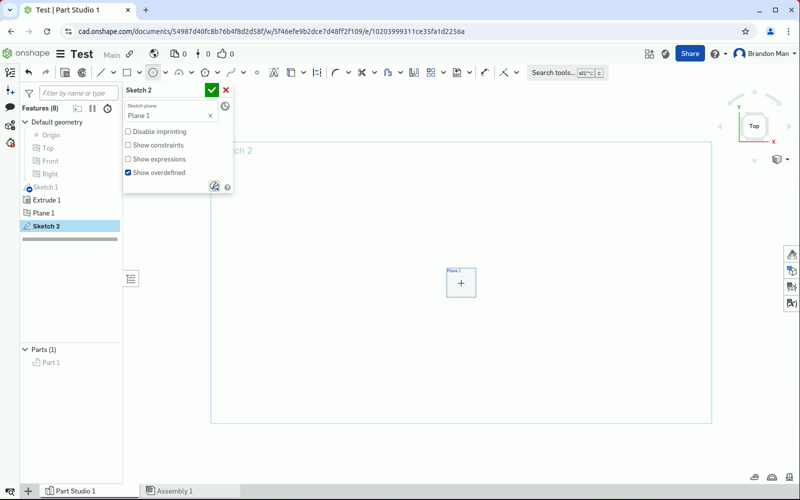
click(461, 282)
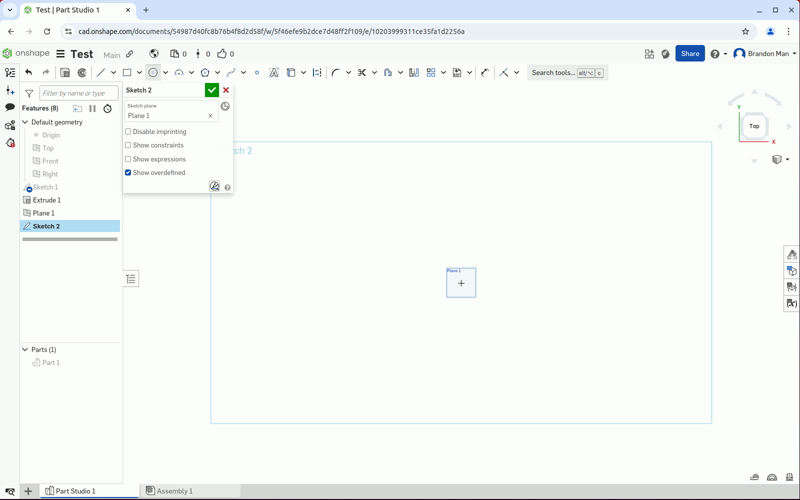
key_up(shift)
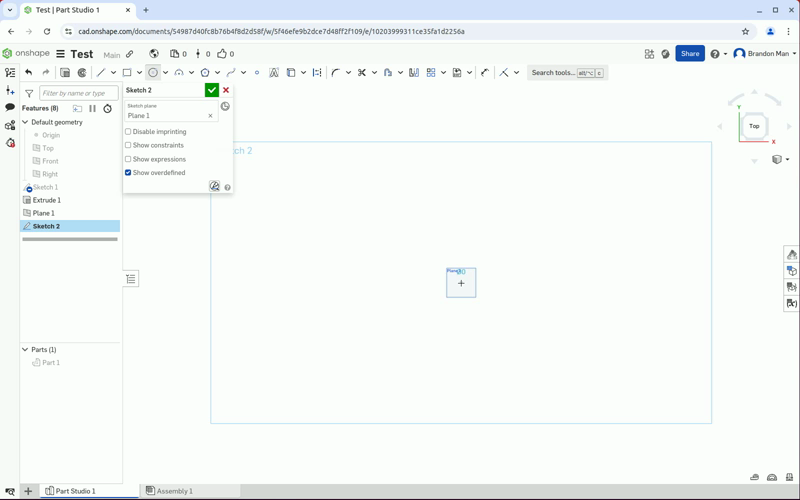
mouse_move(500, 282)
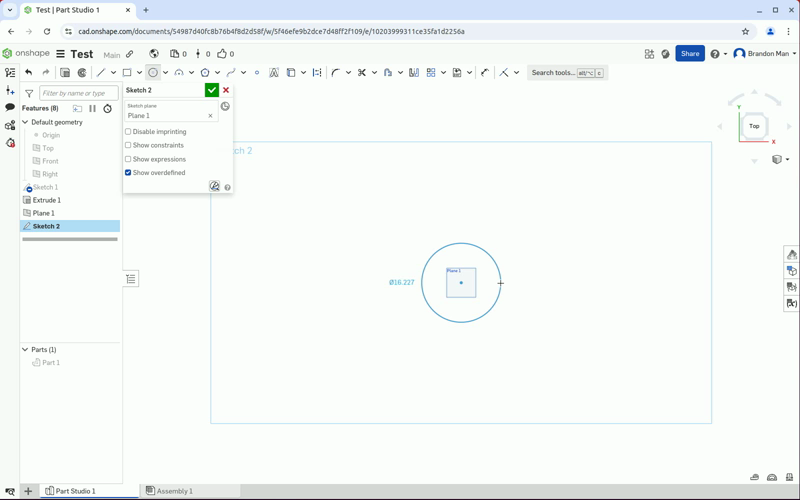
click(500, 282)
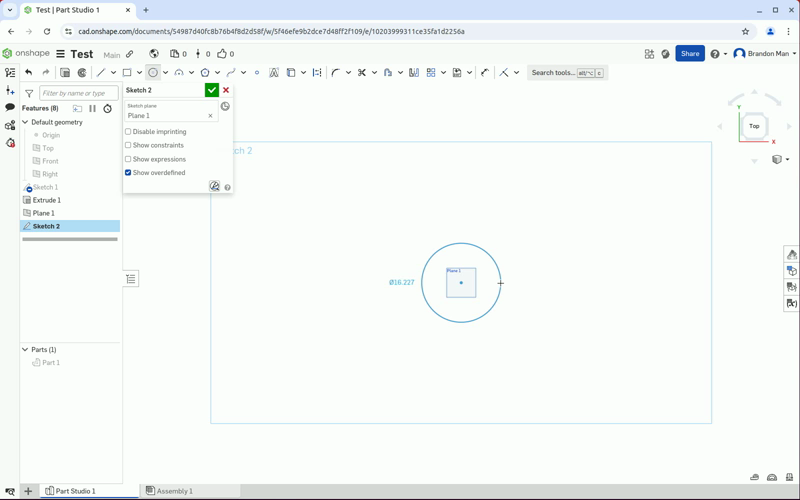
key(esc)
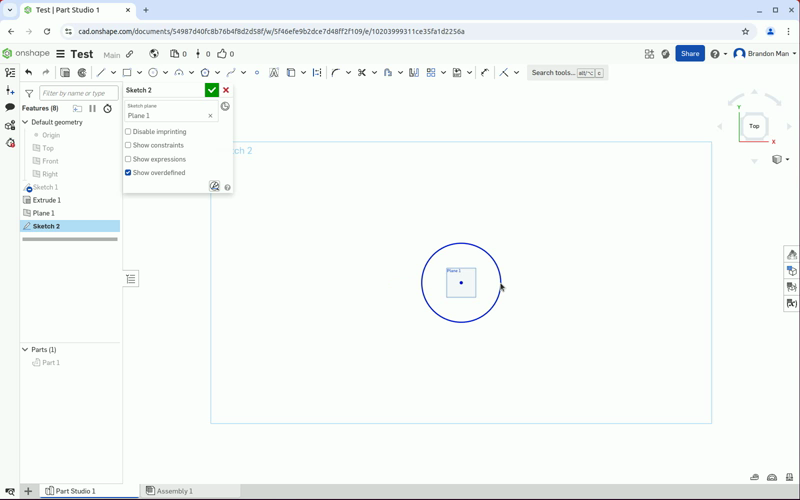
mouse_move(482, 307)
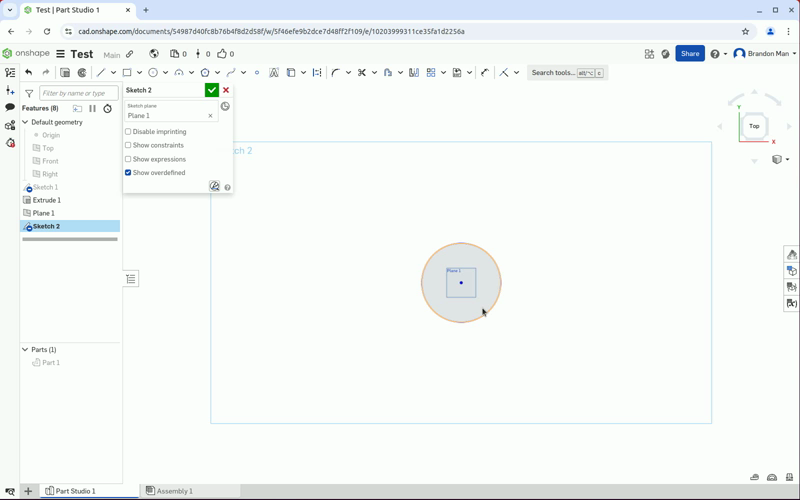
click(482, 307)
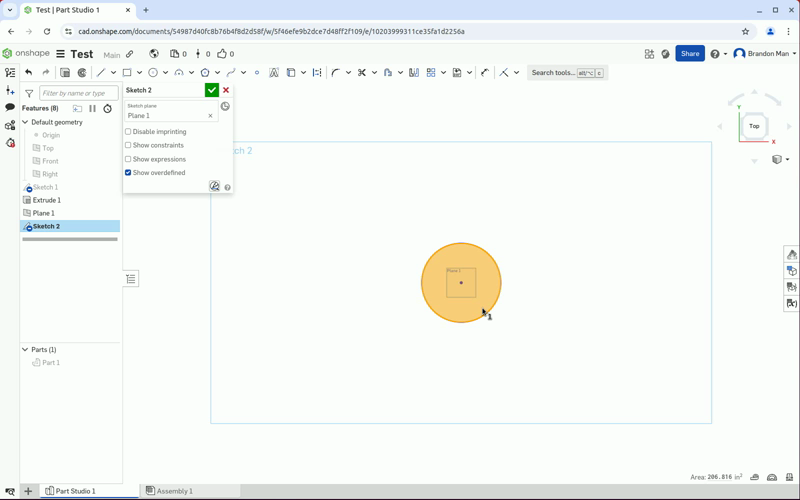
mouse_move(73, 352)
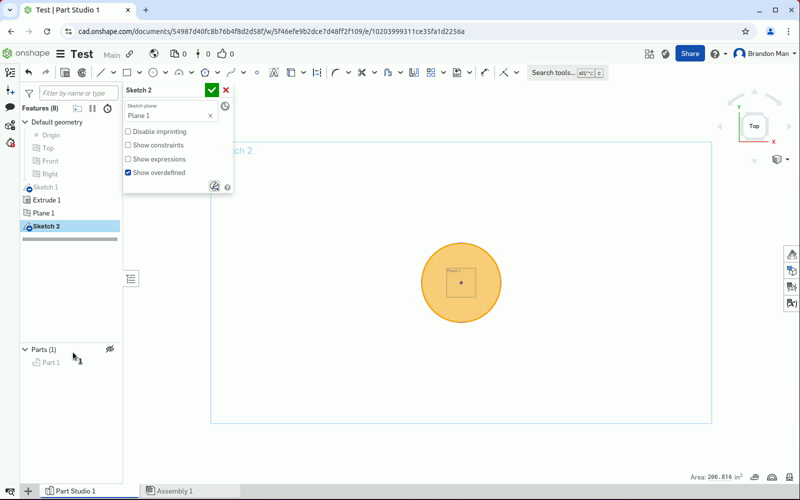
key(shift+y)
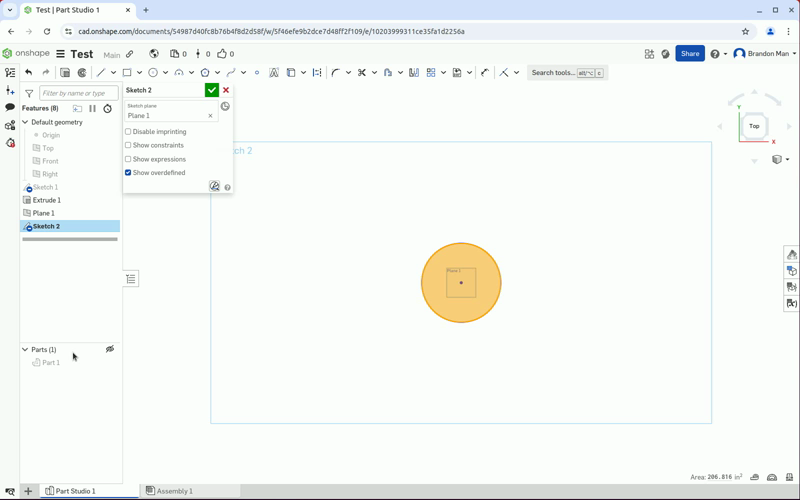
key(shift+e)
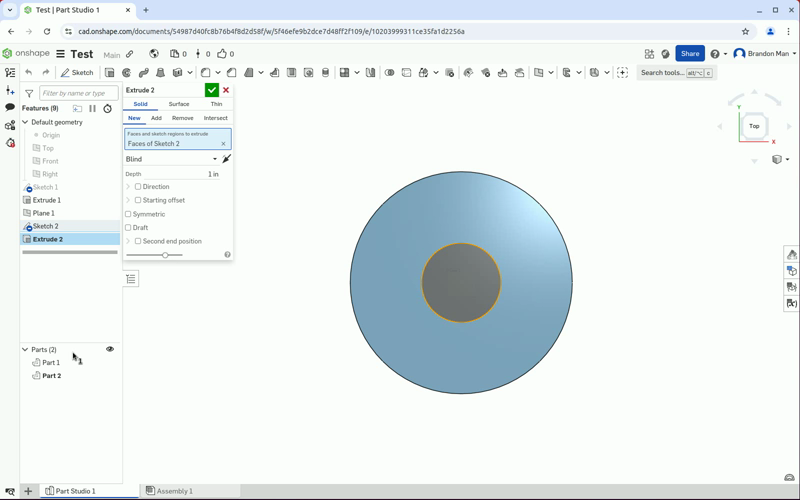
mouse_move(143, 106)
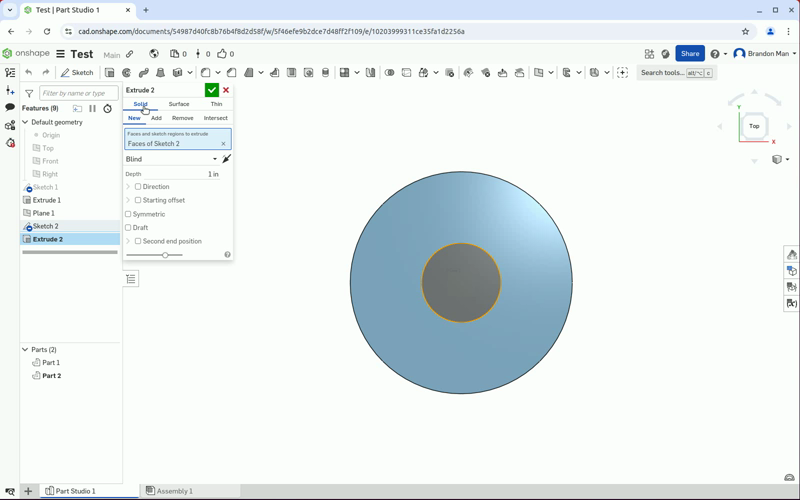
click(143, 106)
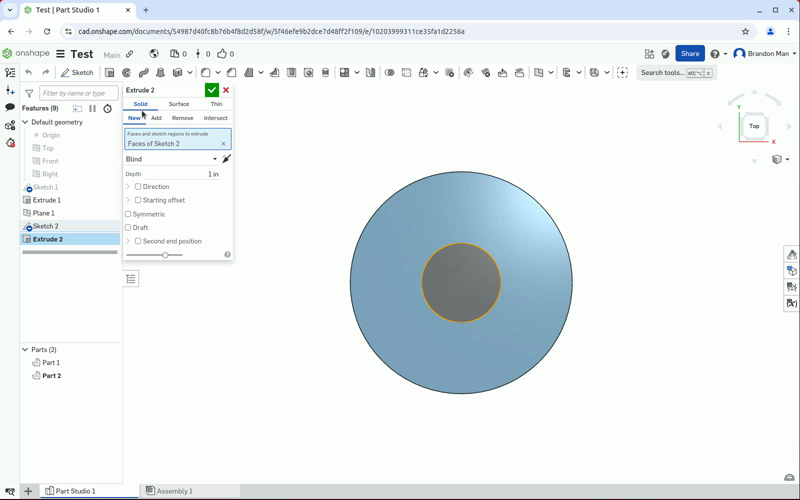
mouse_move(137, 120)
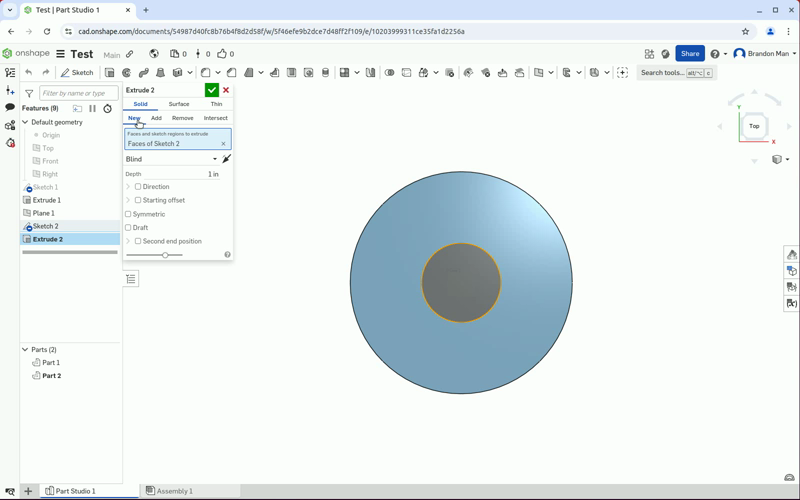
click(137, 120)
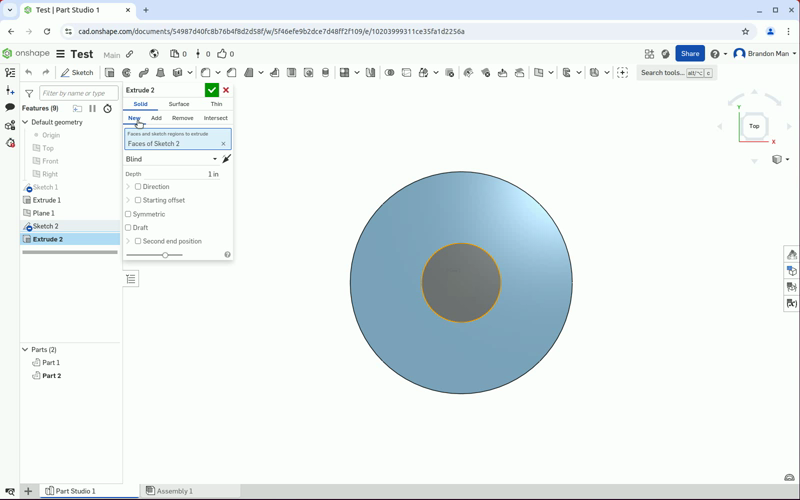
key(tab, 4)
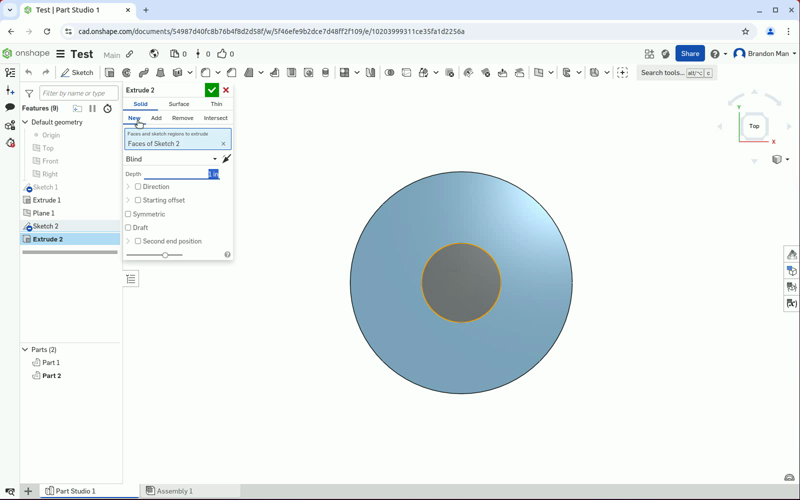
text(10.591)
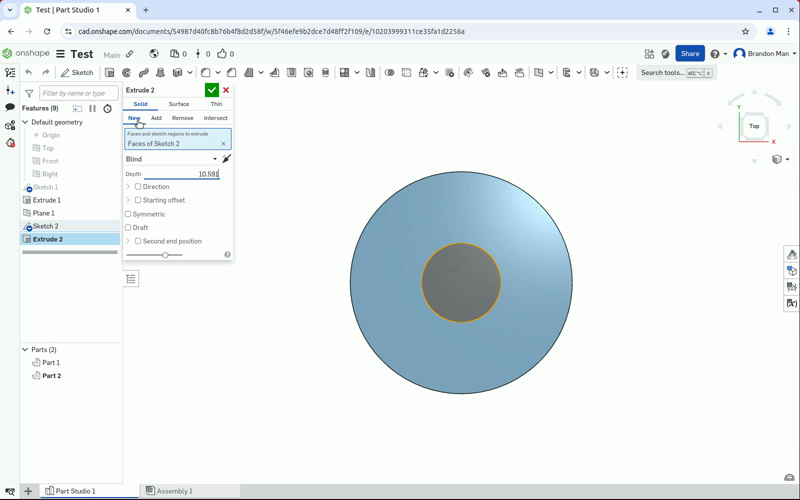
key(enter)
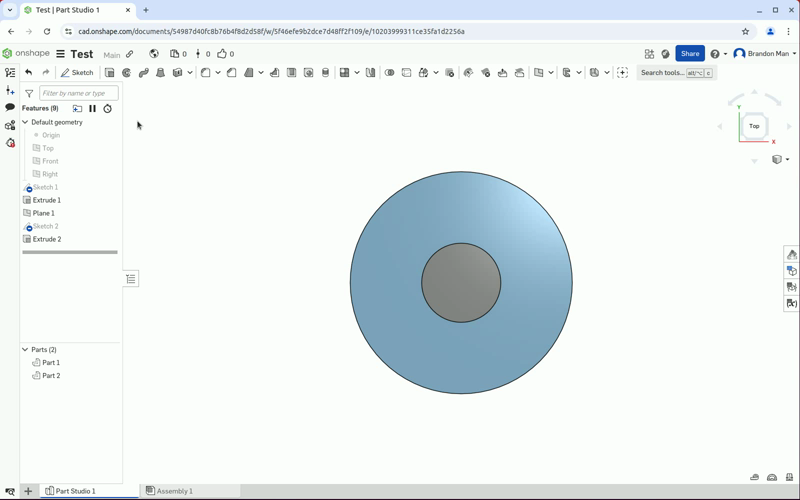
key(shift+h)
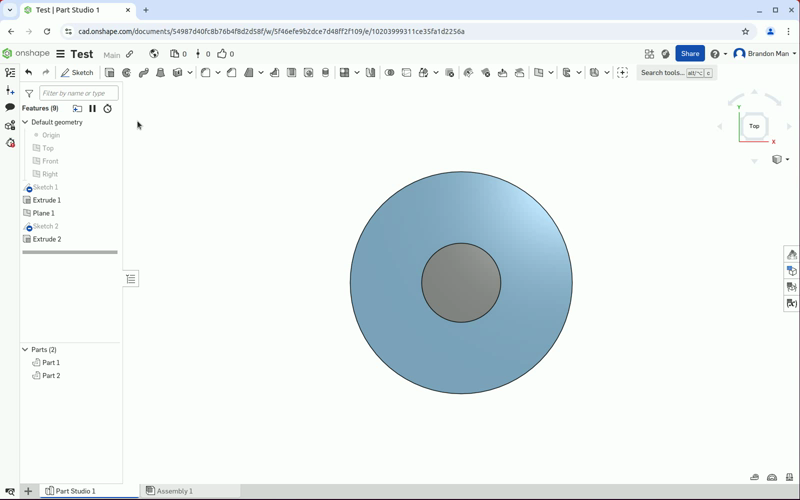
key(shift+h)
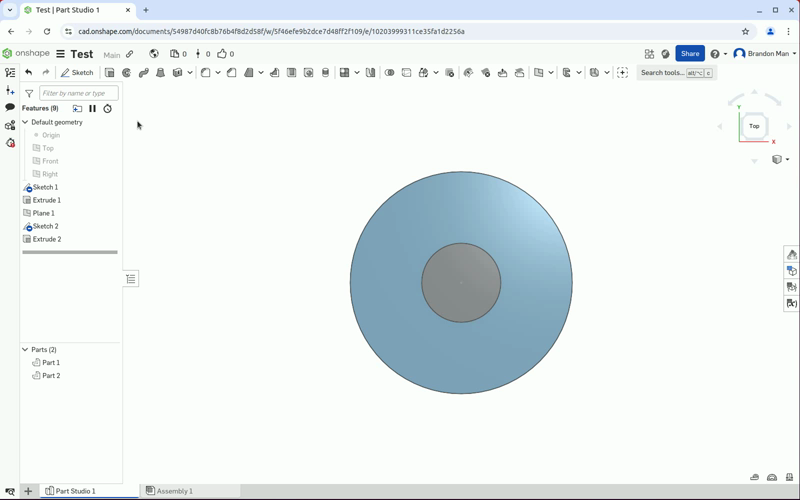
key(shift+7)
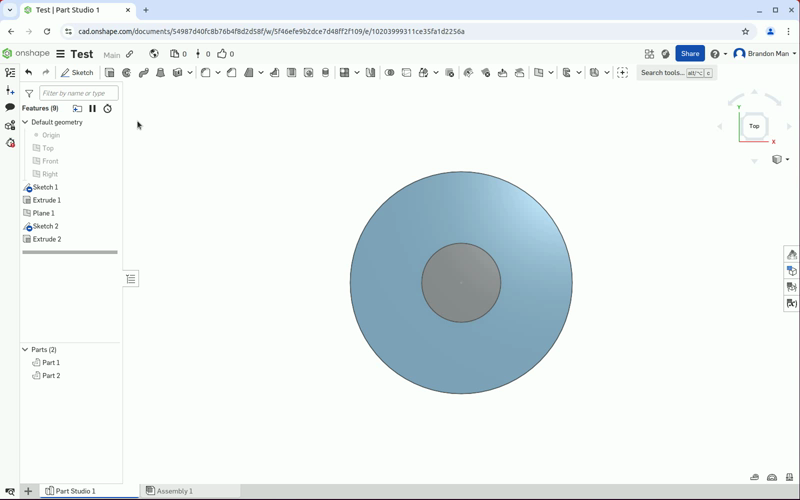
key(up, 3)
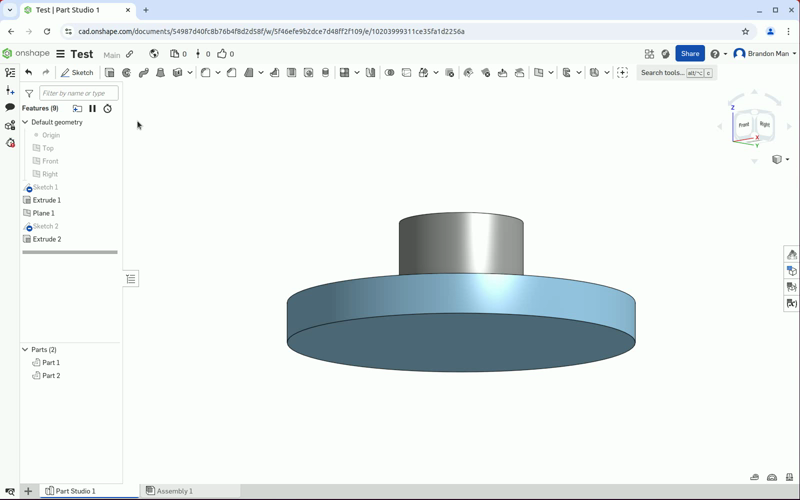
key(left, 3)
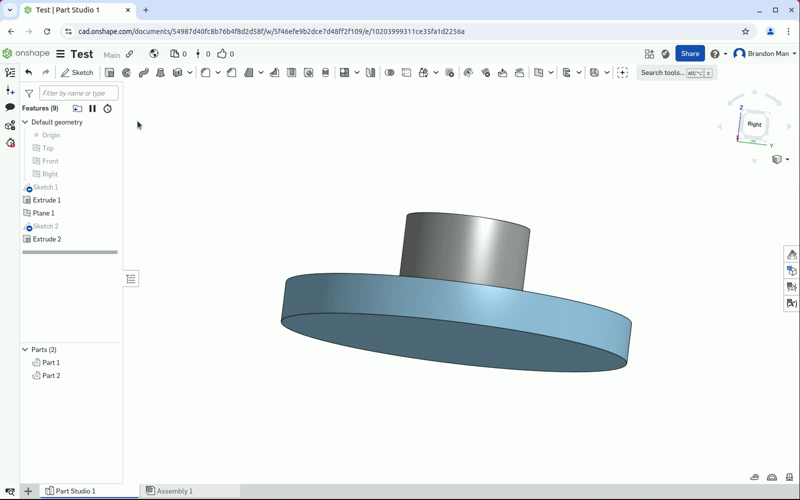
key(right, 3)
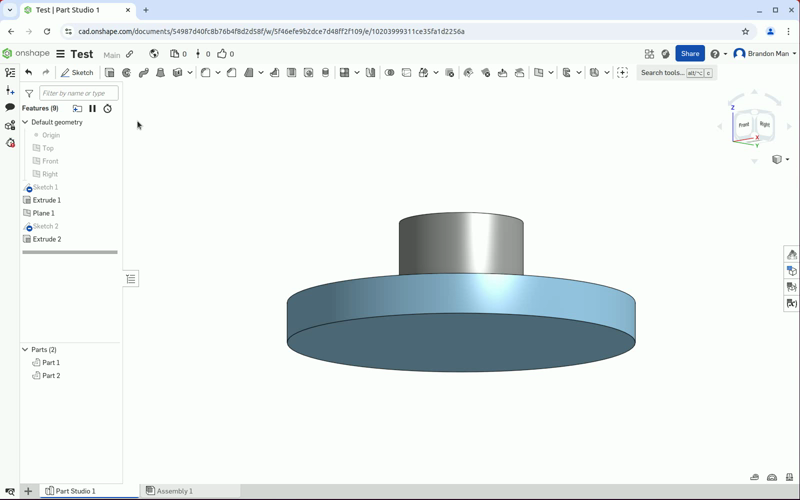
key(down, 3)
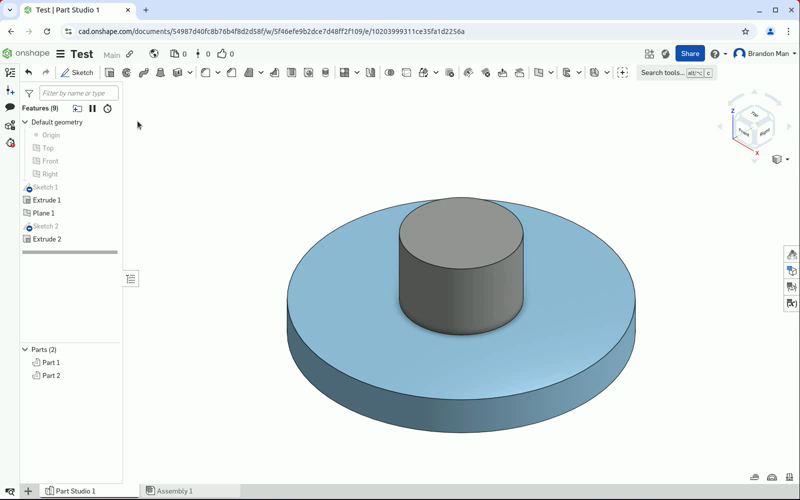
mouse_move(73, 189)
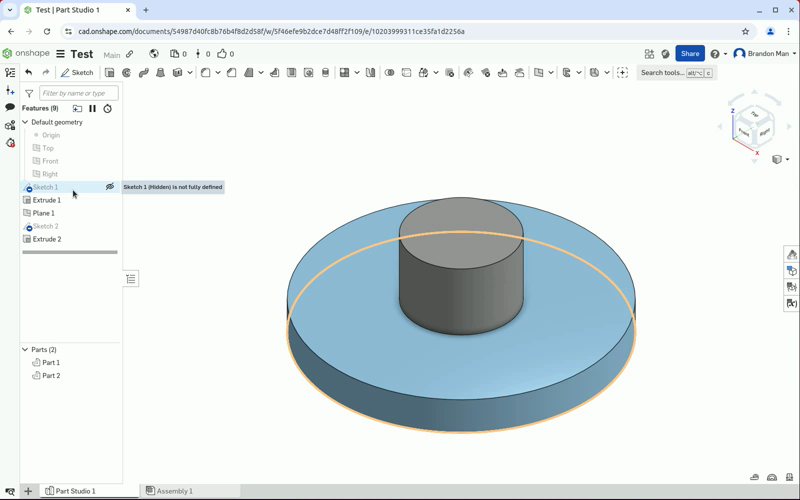
click(73, 189)